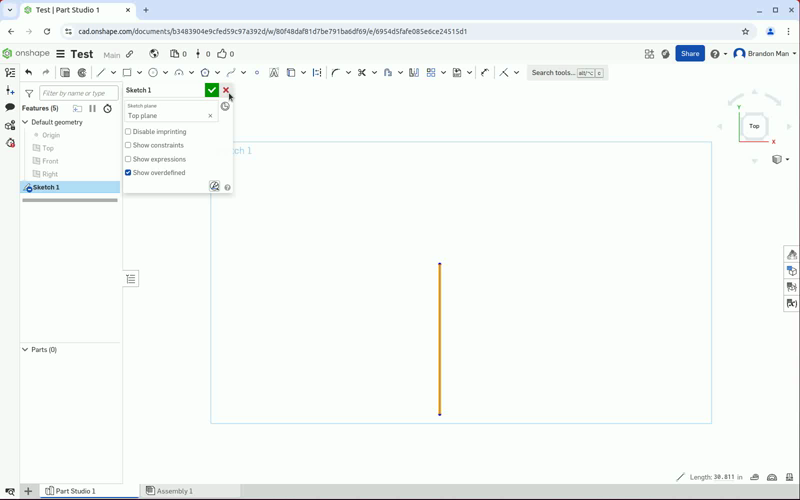
key(shift+h)
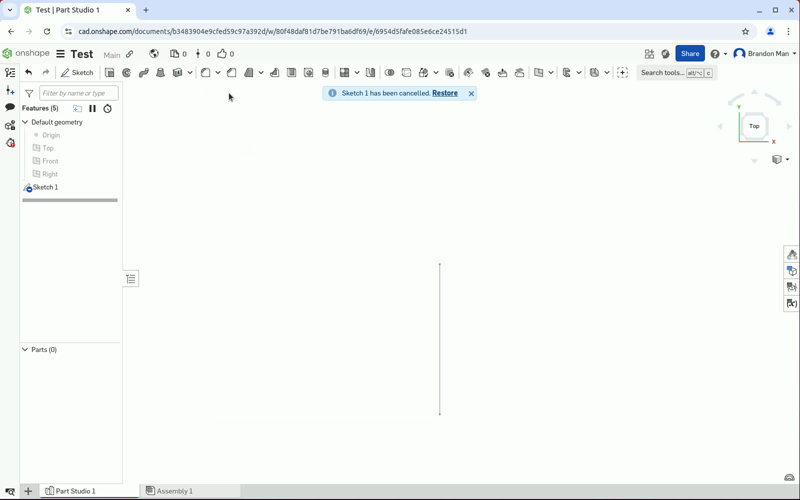
key(shift+s)
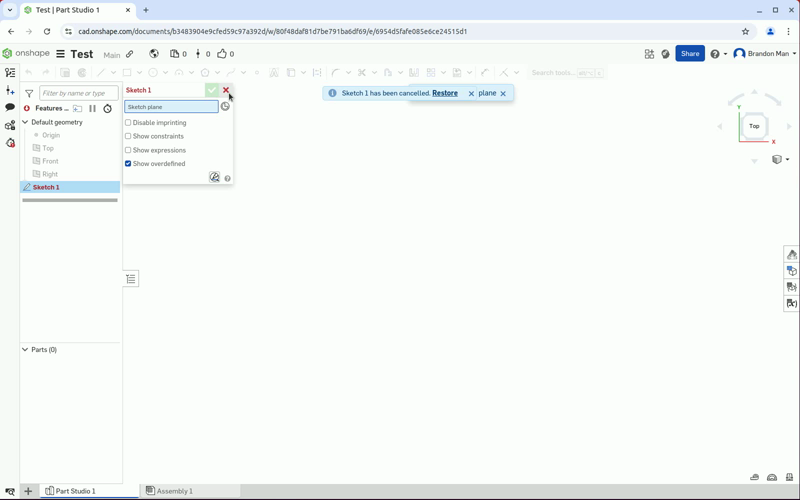
mouse_move(73, 150)
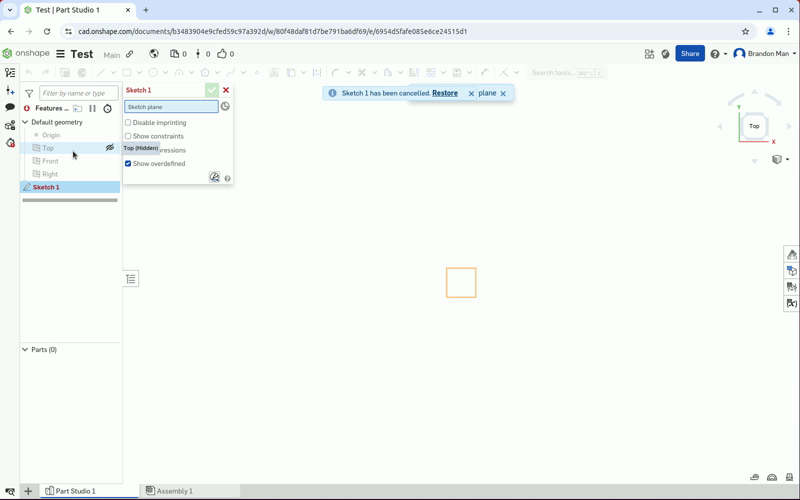
click(73, 150)
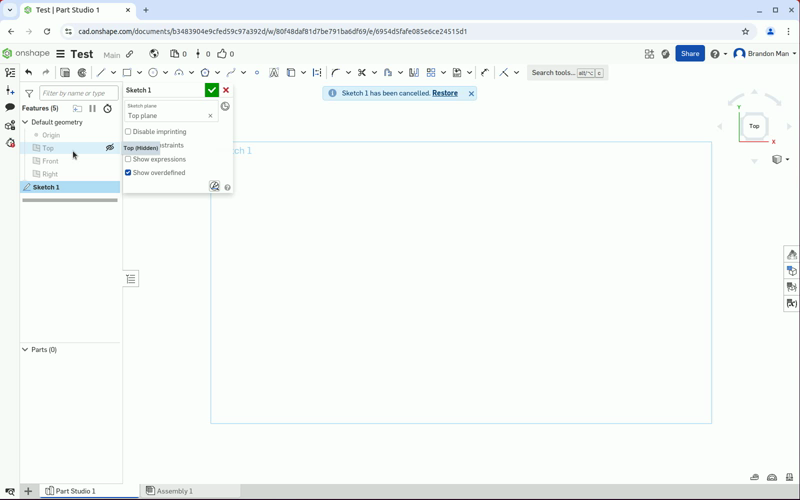
mouse_move(73, 352)
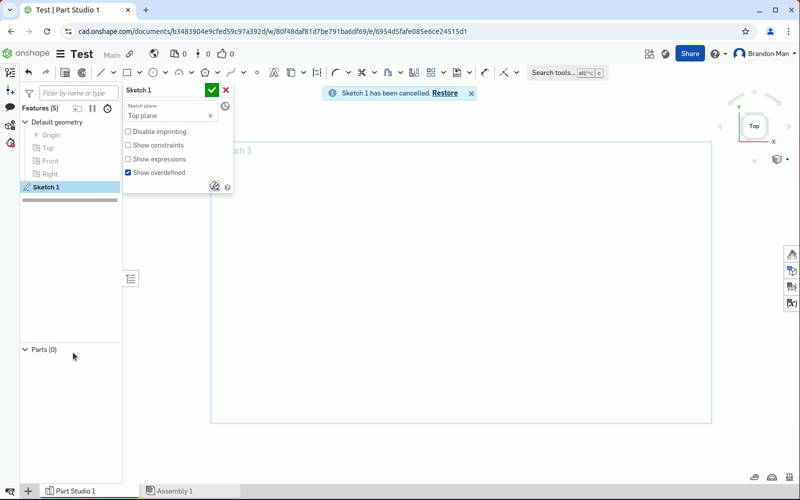
key(y)
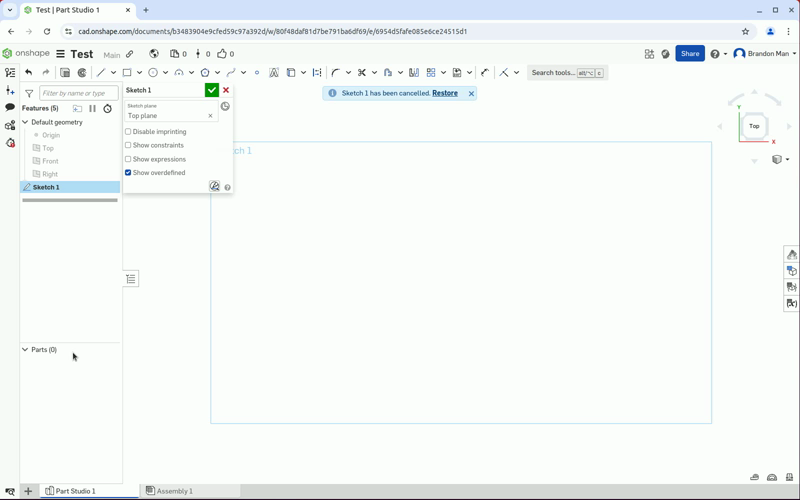
key(c)
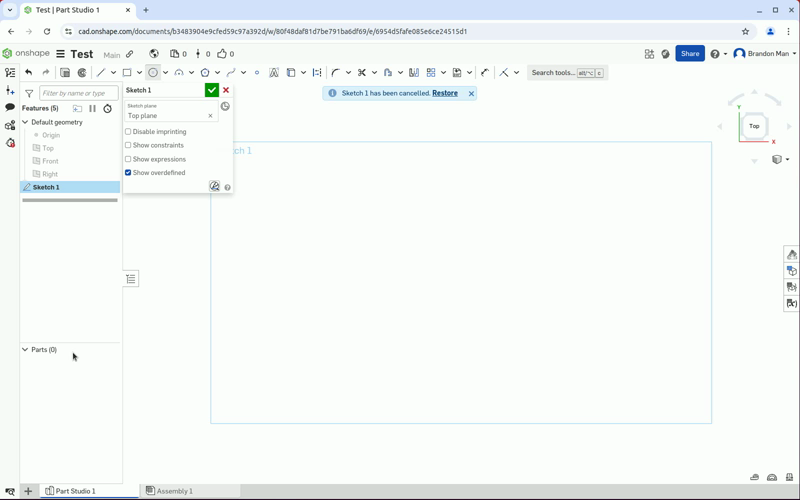
key_down(shift)
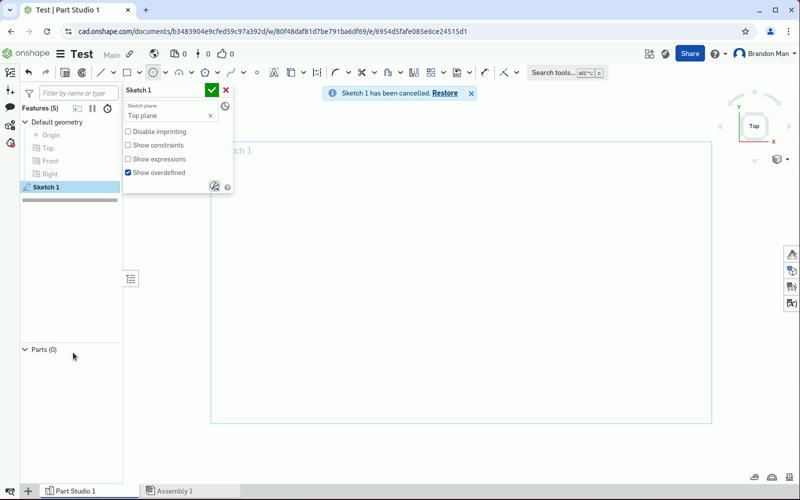
mouse_move(460, 282)
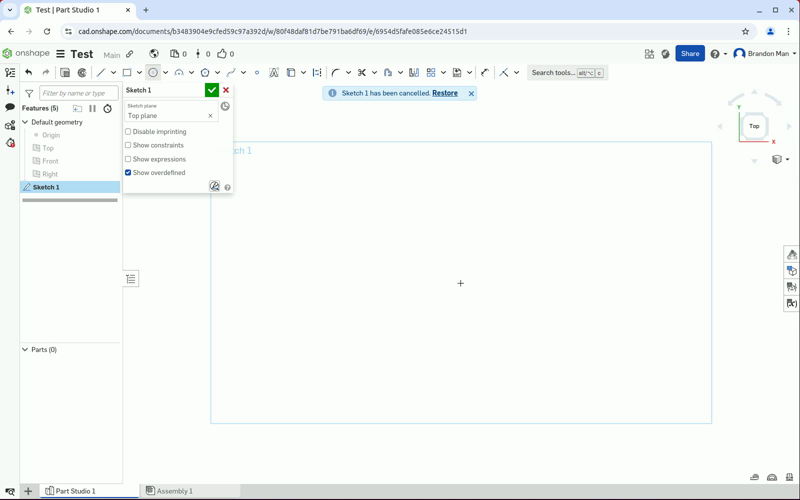
click(460, 282)
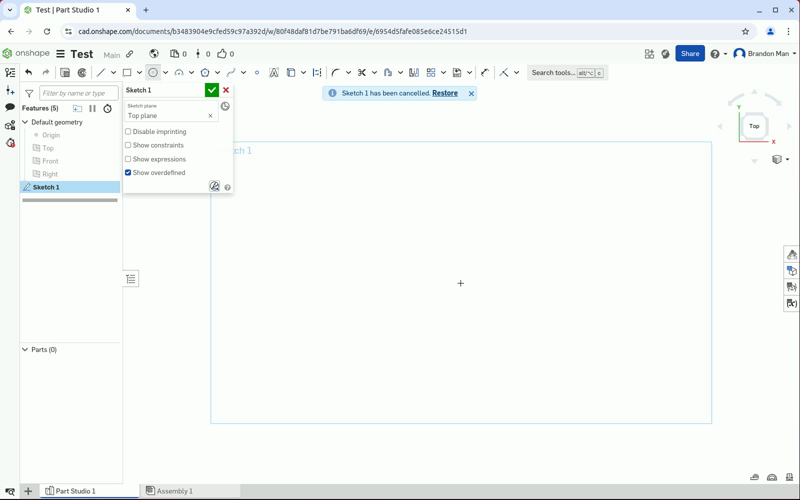
key_up(shift)
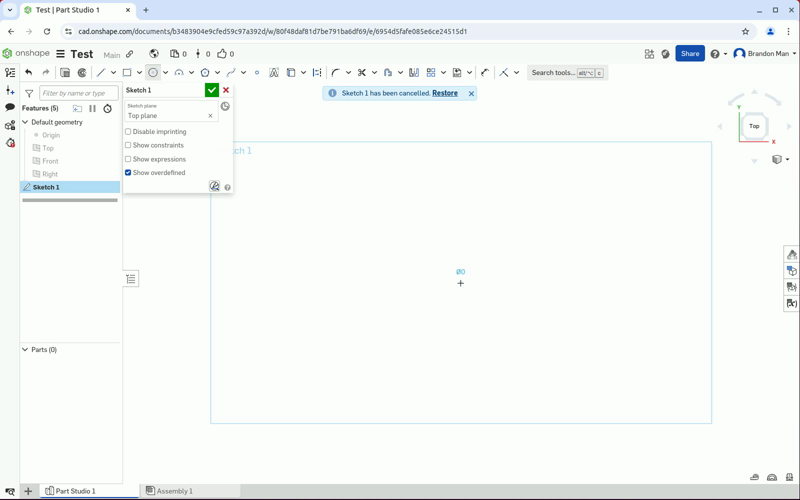
mouse_move(533, 282)
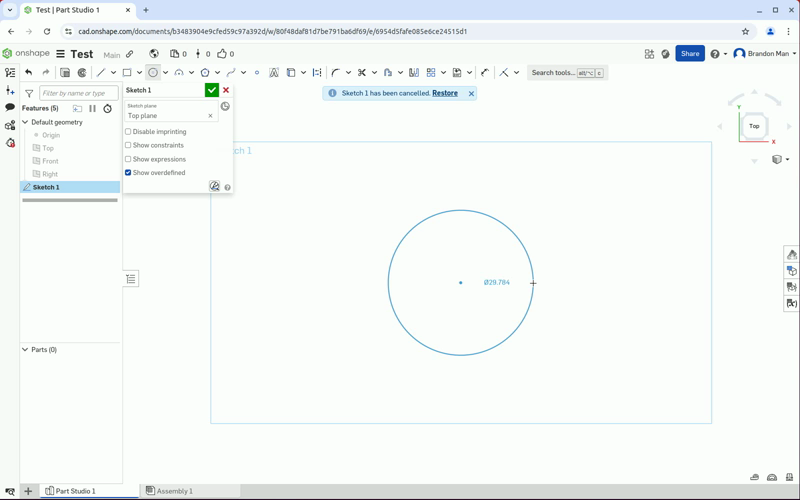
click(533, 282)
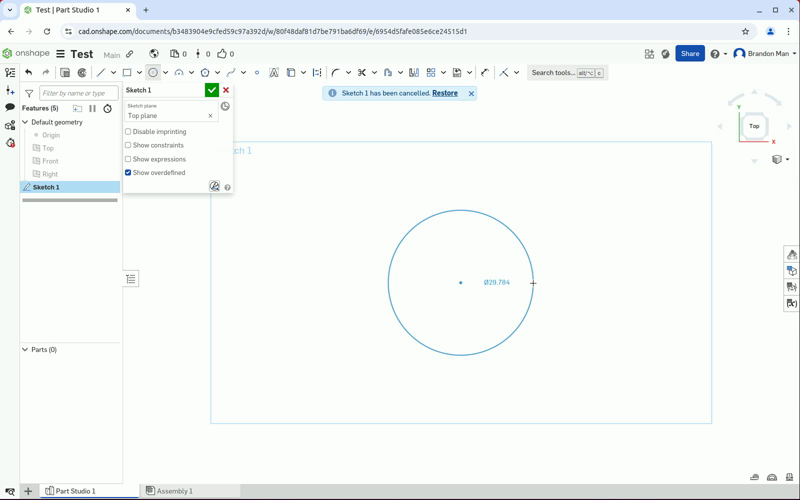
key(esc)
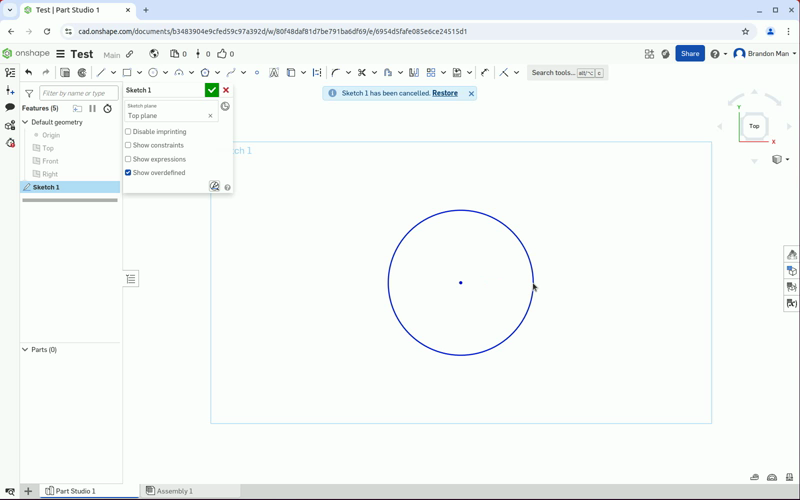
mouse_move(457, 302)
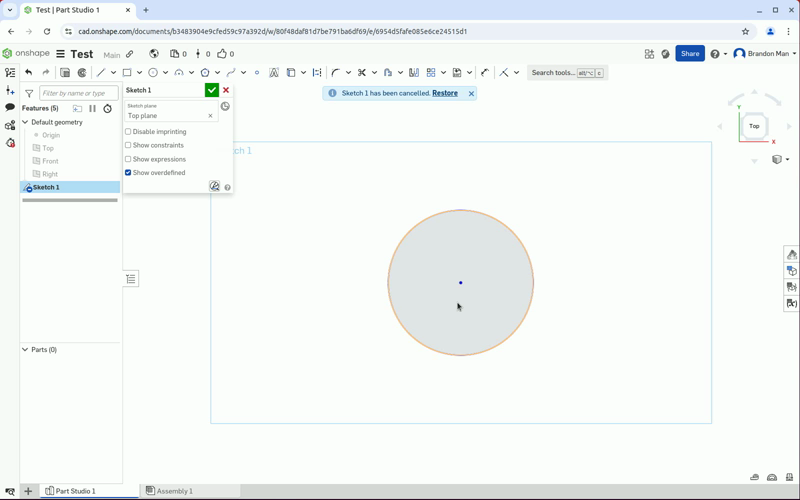
click(457, 302)
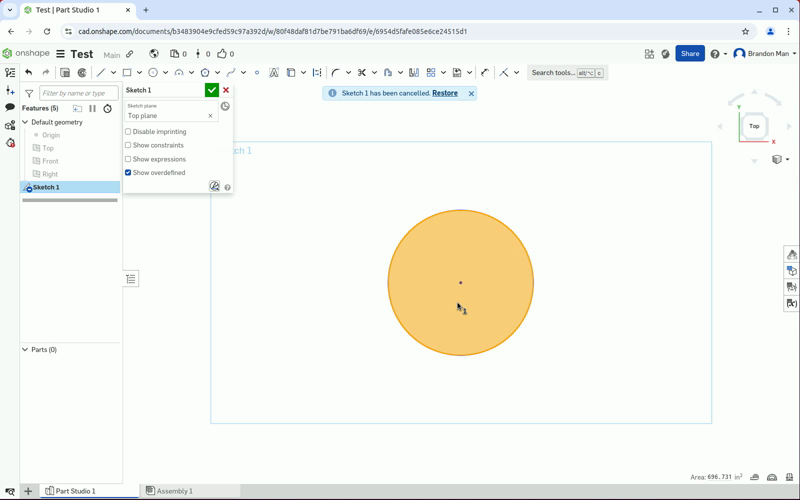
mouse_move(73, 352)
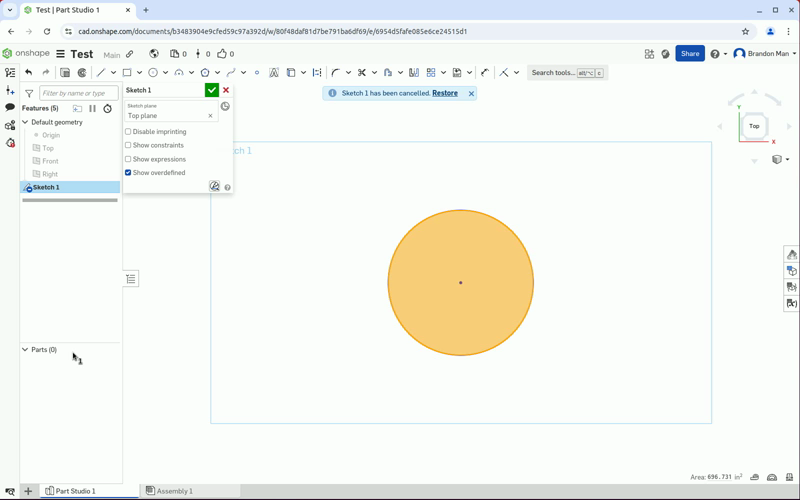
key(shift+y)
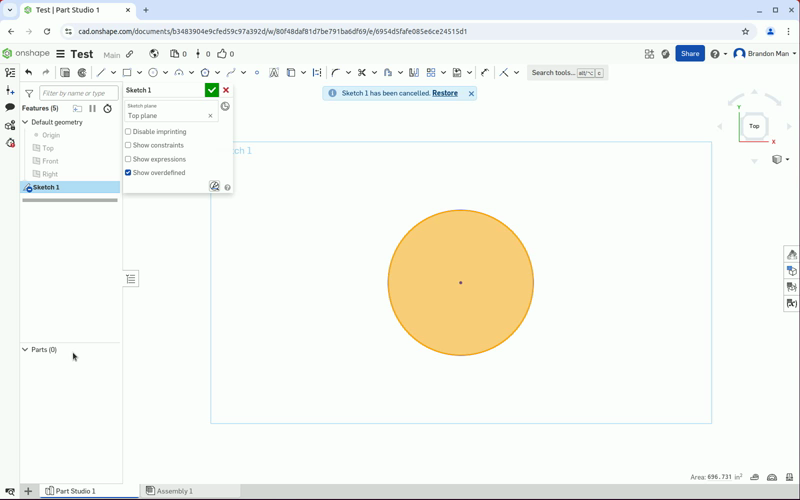
key(shift+e)
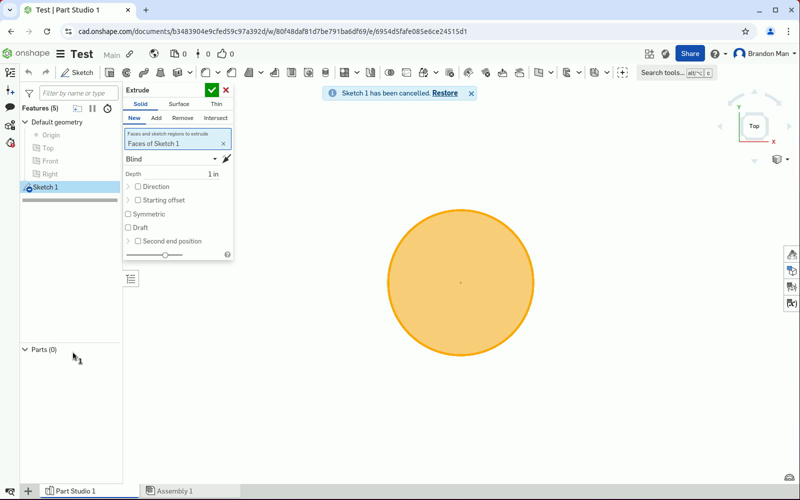
mouse_move(143, 106)
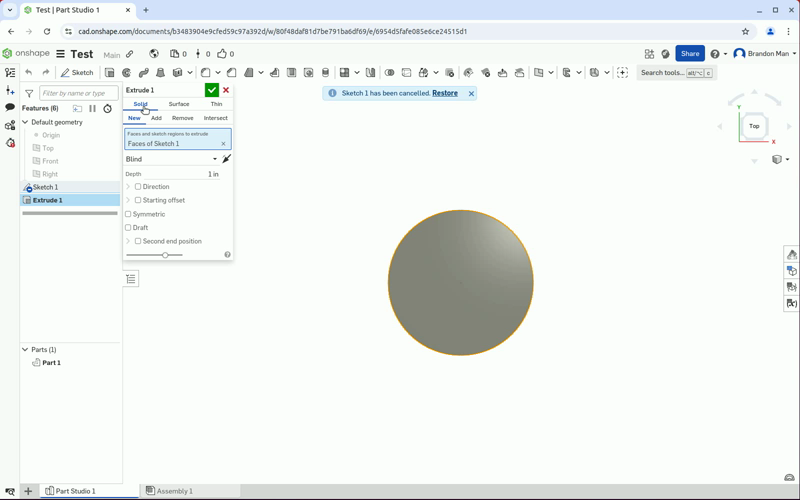
click(143, 106)
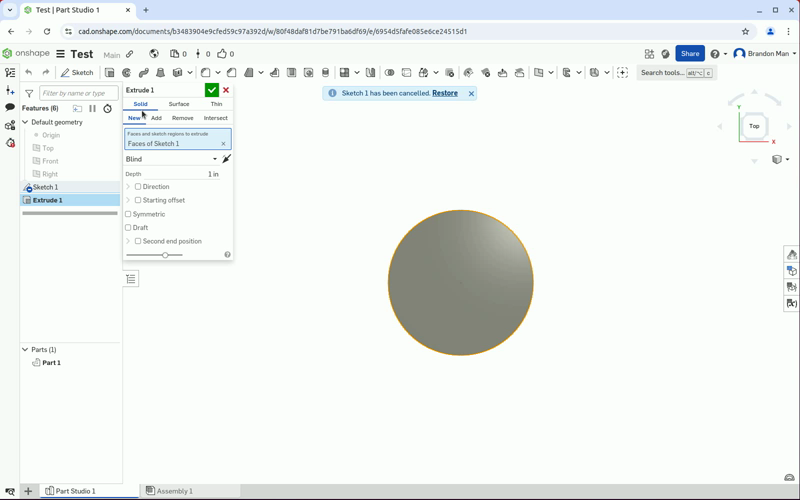
mouse_move(137, 120)
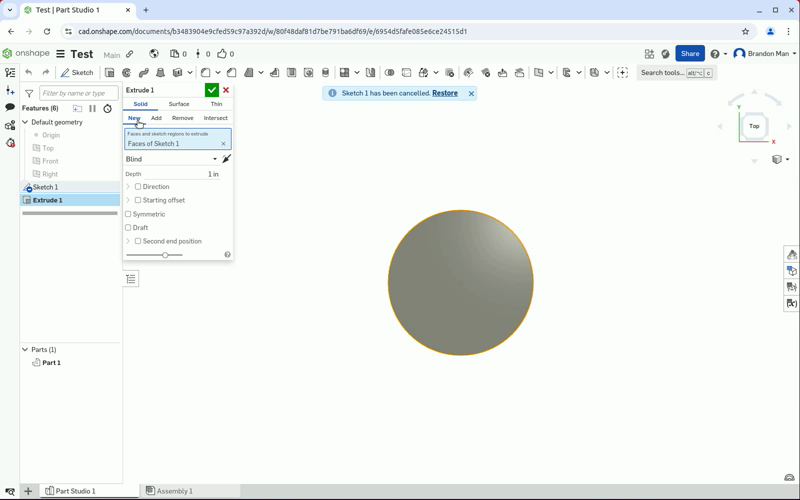
click(137, 120)
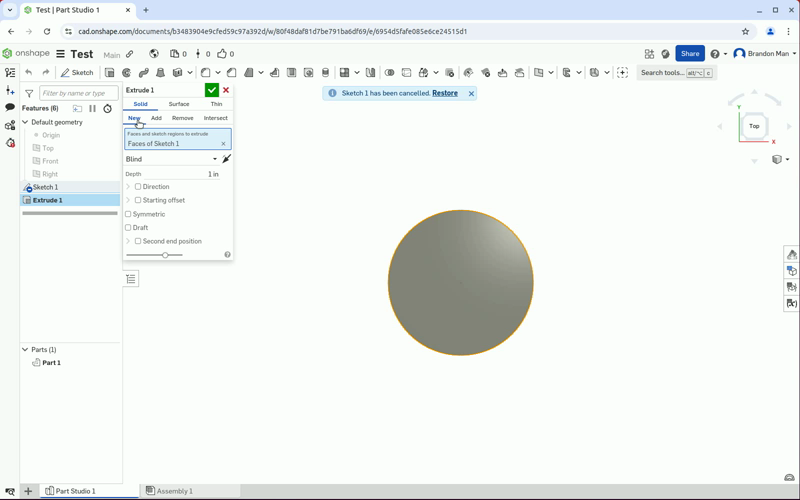
key(tab, 4)
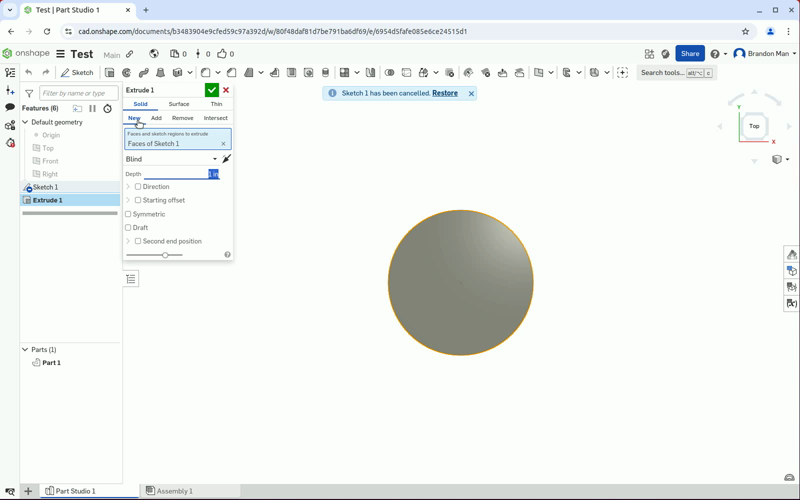
text(8.184)
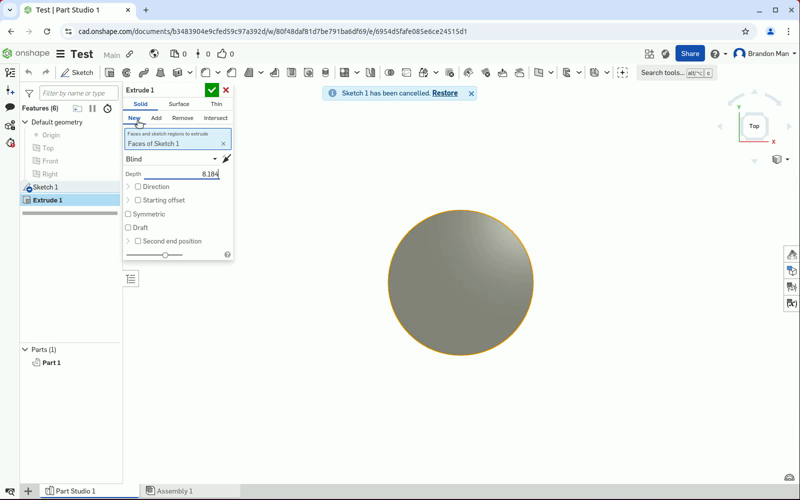
key(enter)
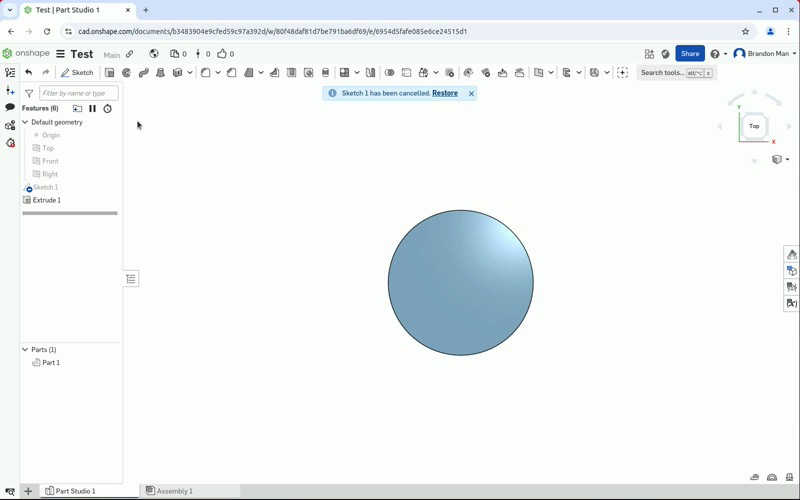
key(shift+h)
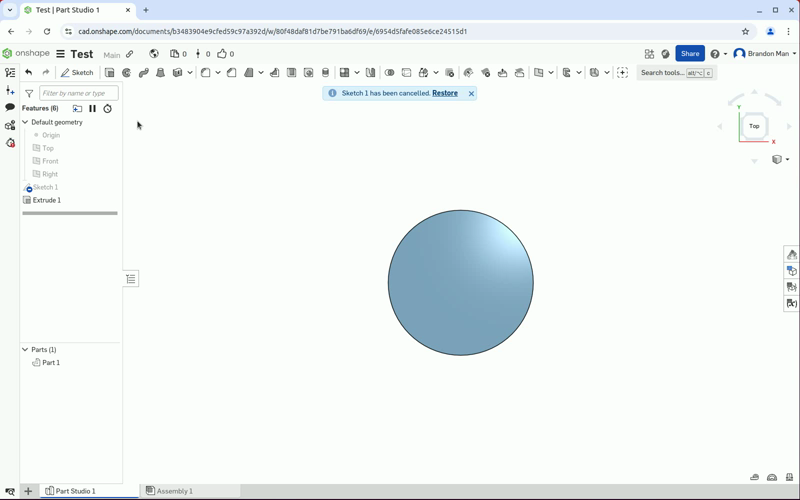
key(shift+h)
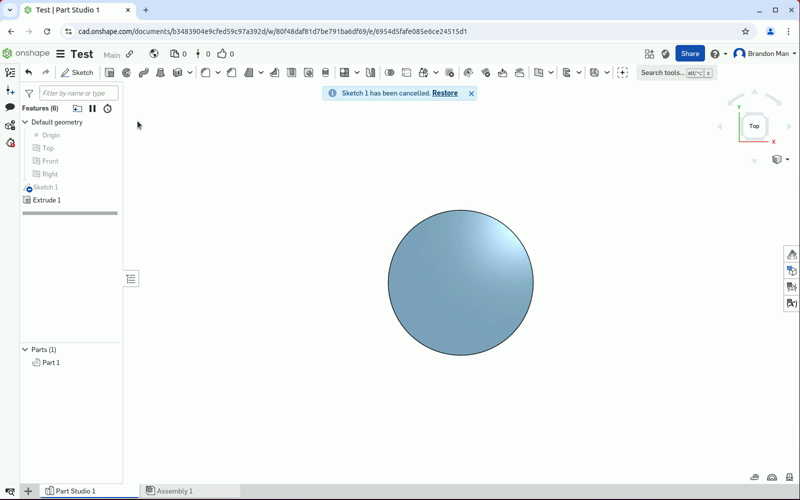
mouse_move(73, 189)
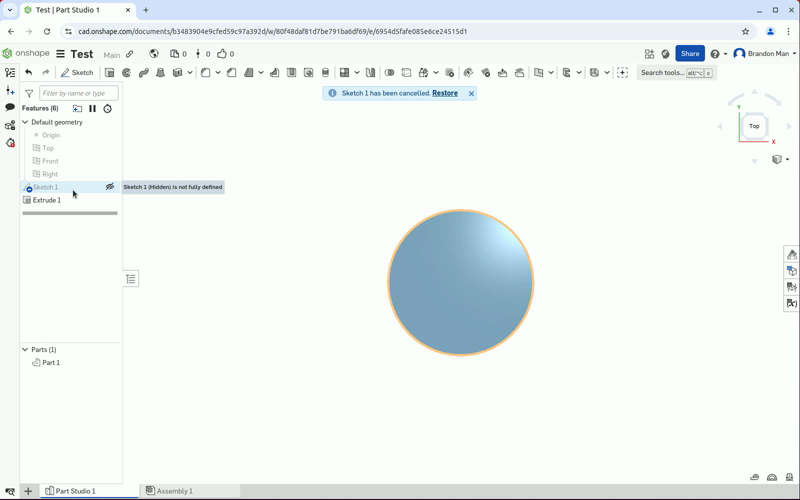
click(73, 189)
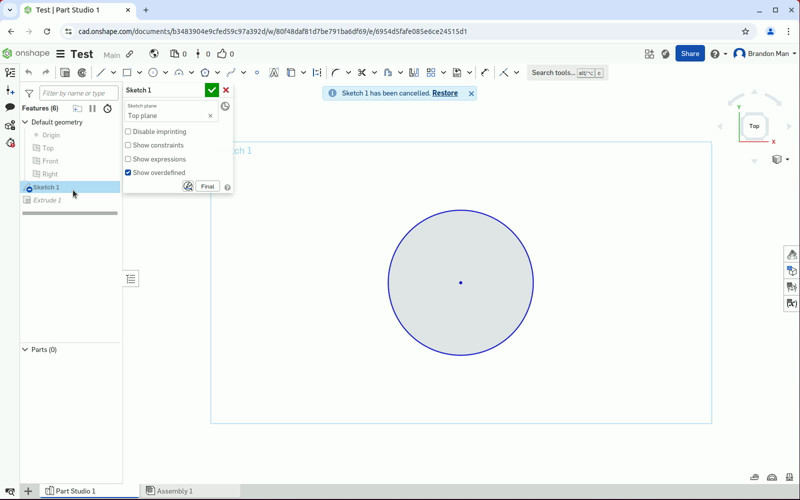
mouse_move(229, 92)
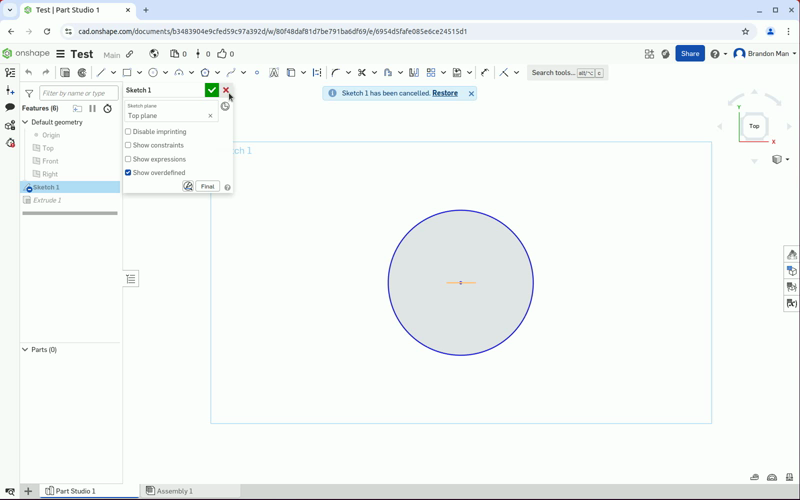
click(229, 92)
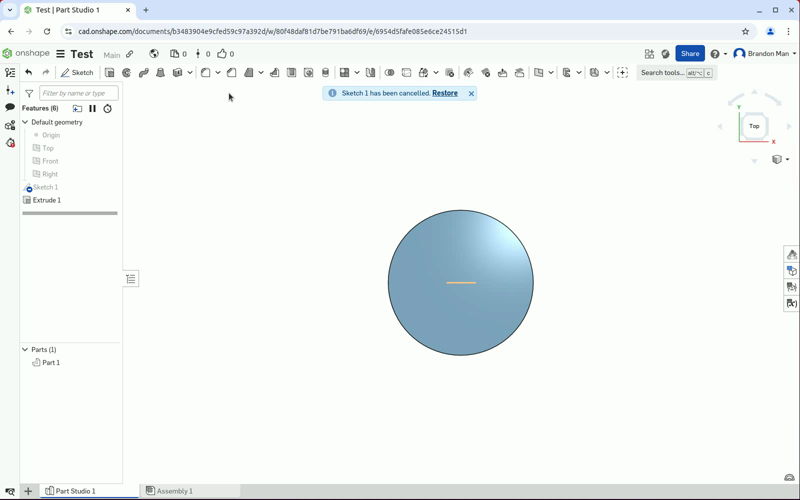
mouse_move(541, 75)
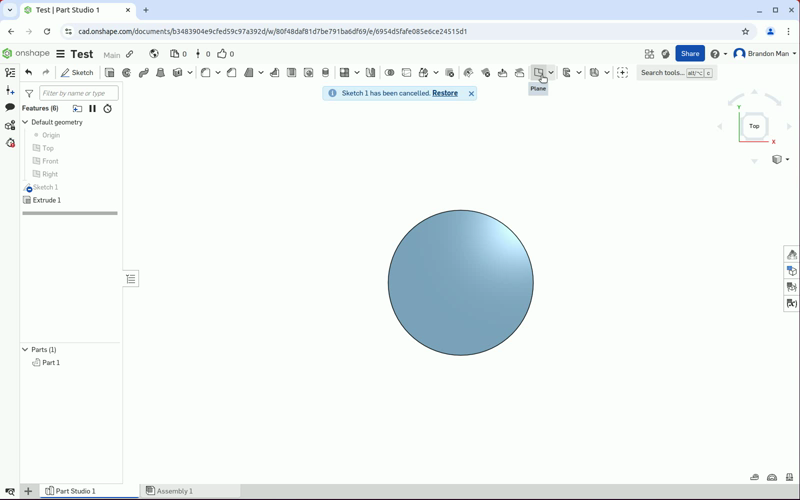
click(541, 75)
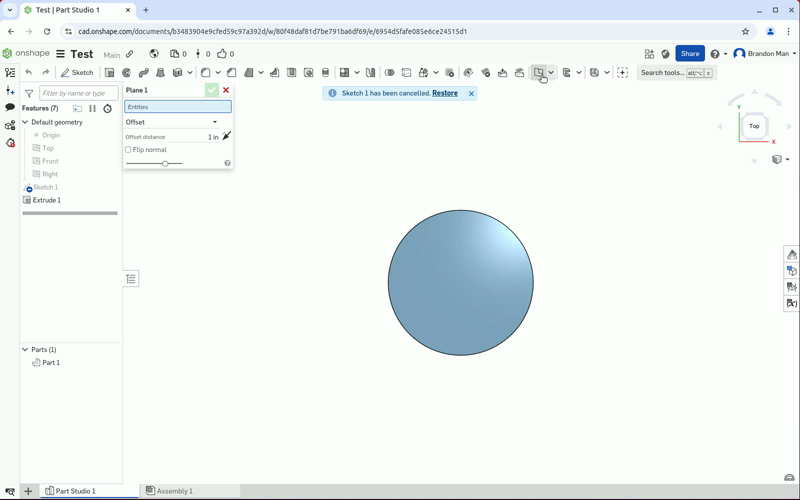
mouse_move(73, 150)
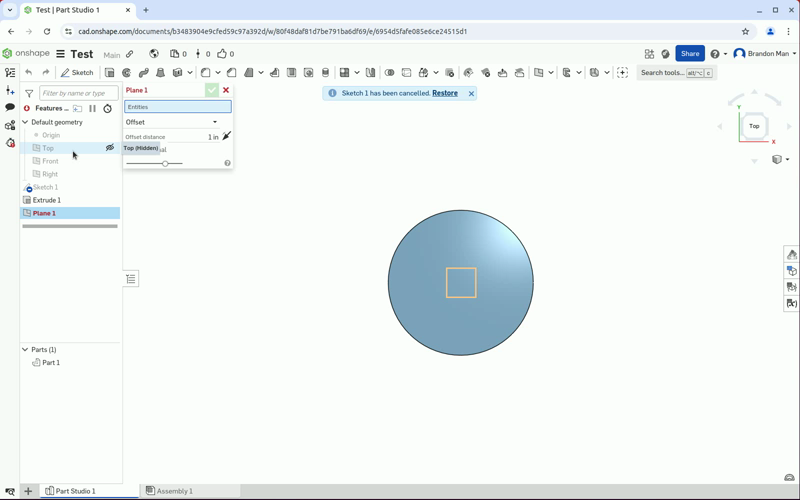
click(73, 150)
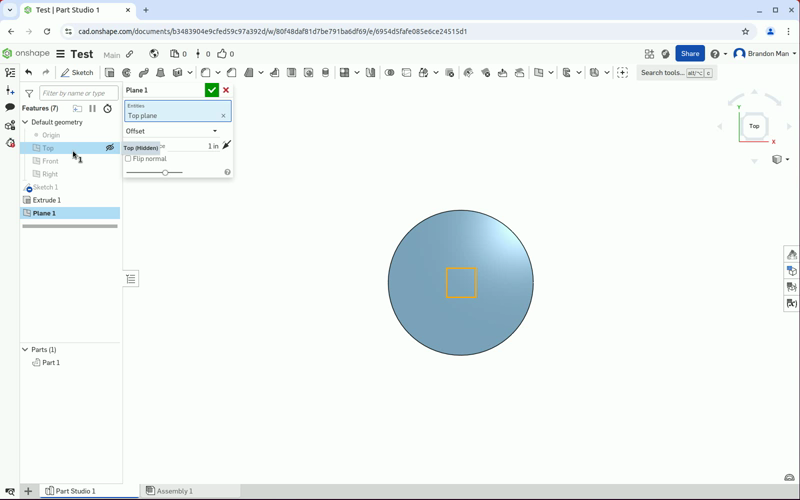
key(tab, 2)
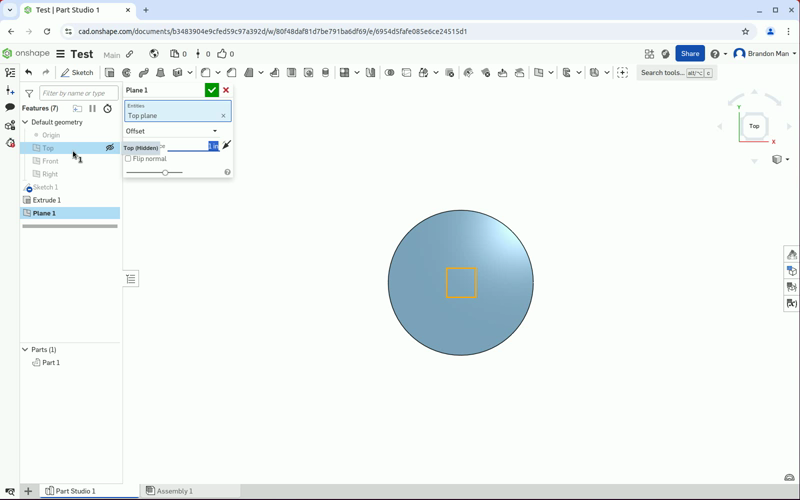
text(8.196)
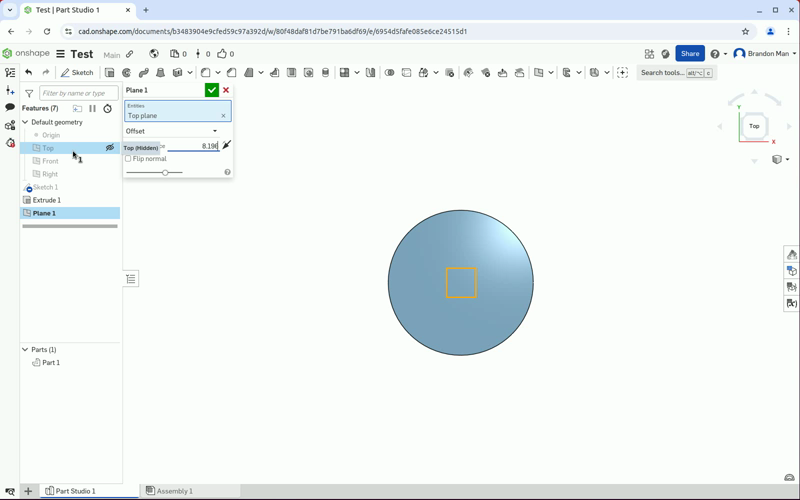
key(enter, 2)
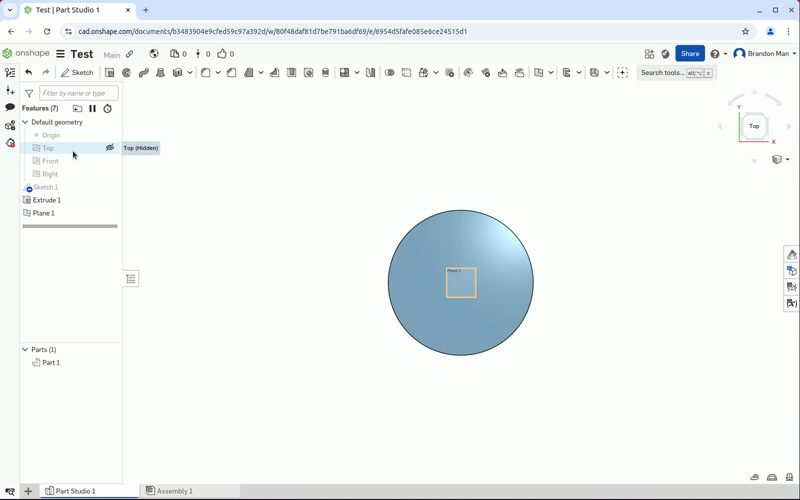
key(shift+s)
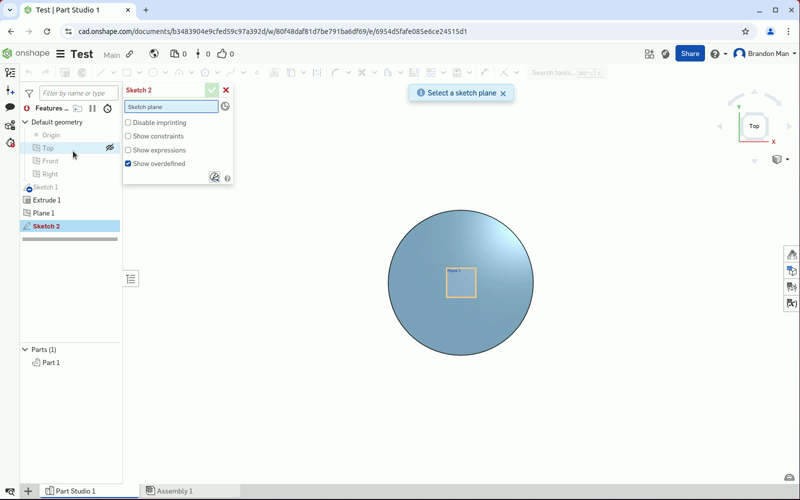
mouse_move(73, 215)
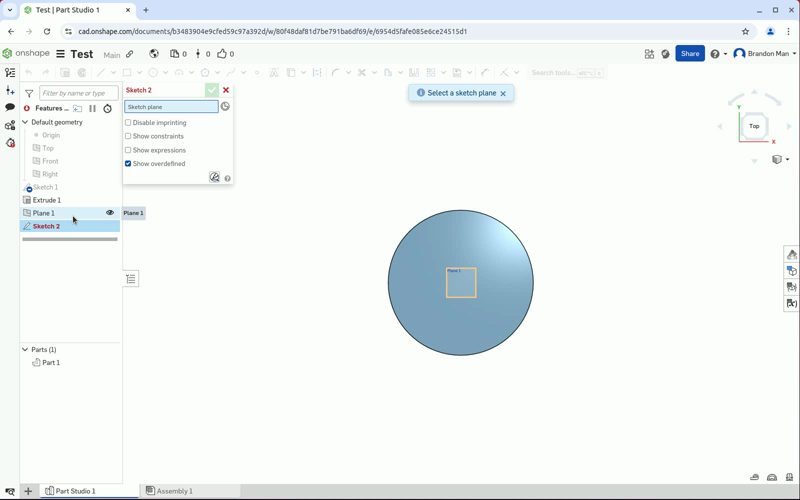
click(73, 215)
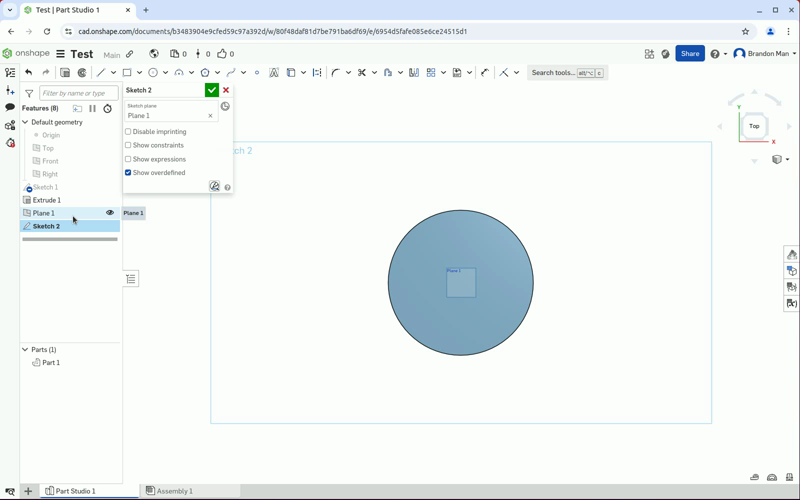
mouse_move(73, 352)
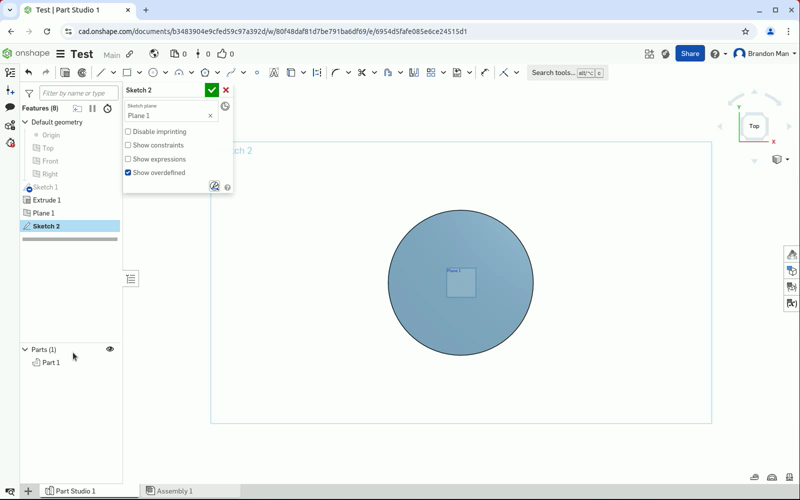
key(y)
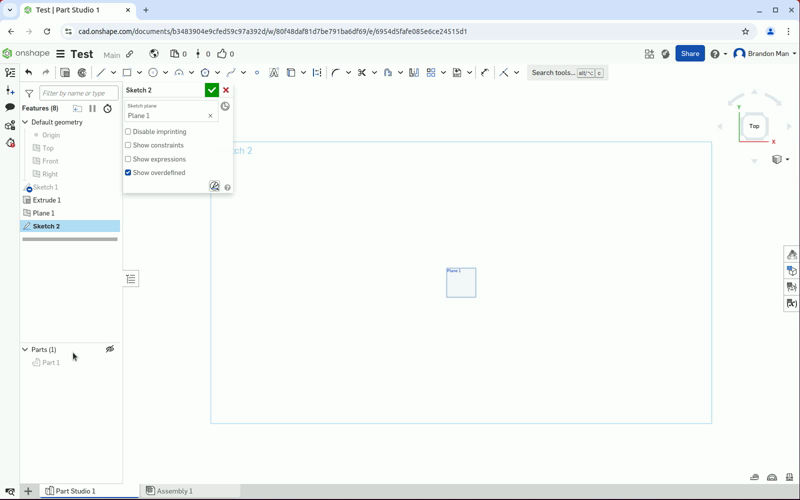
key(c)
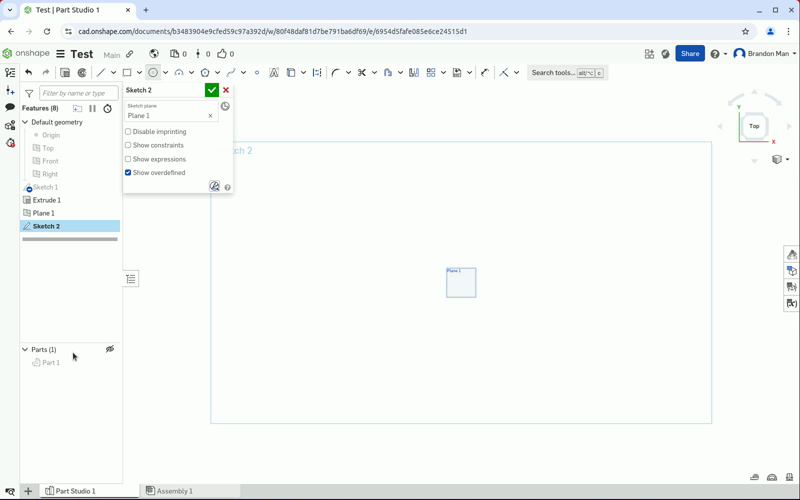
key_down(shift)
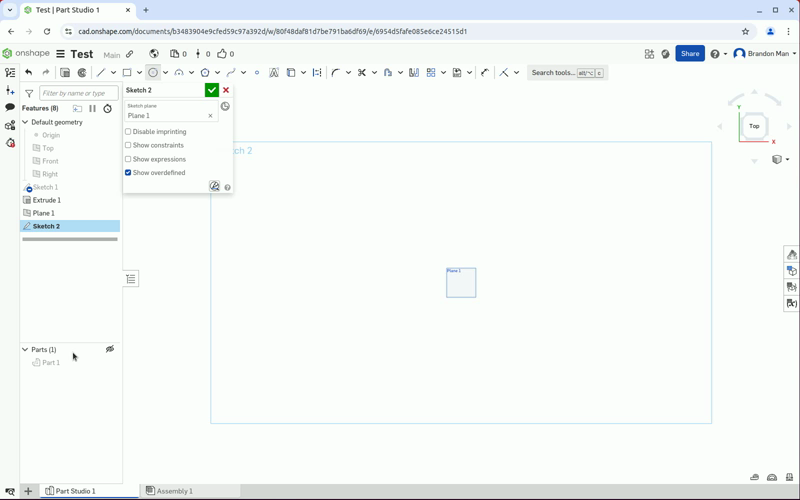
mouse_move(460, 282)
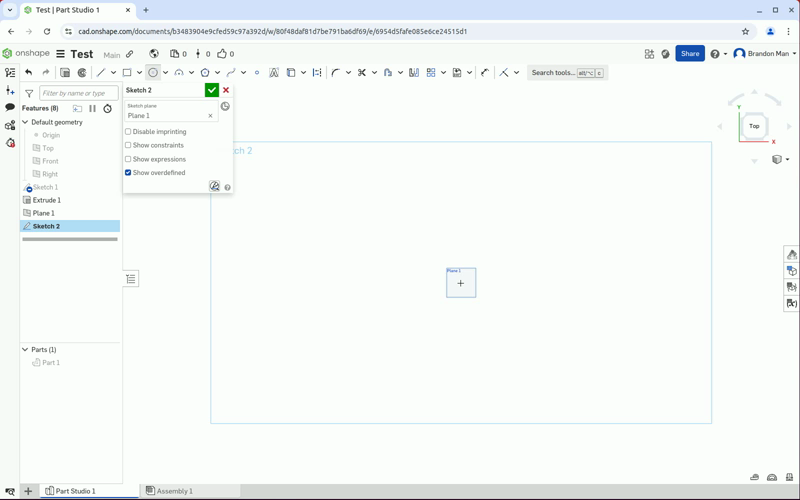
click(460, 282)
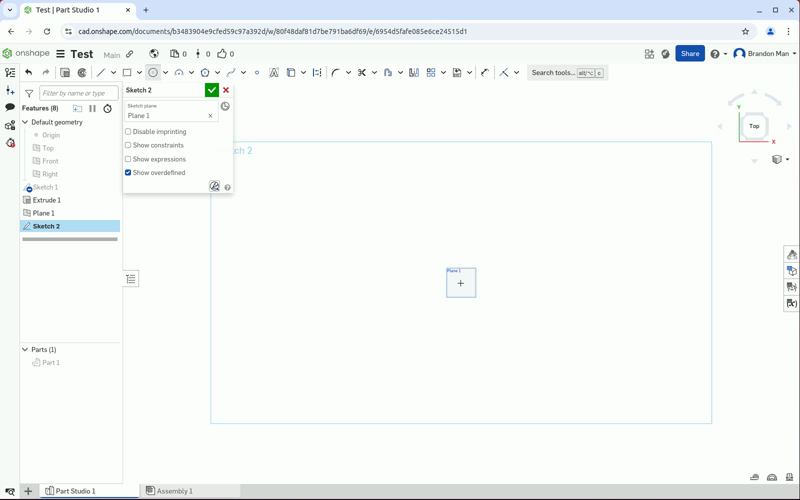
key_up(shift)
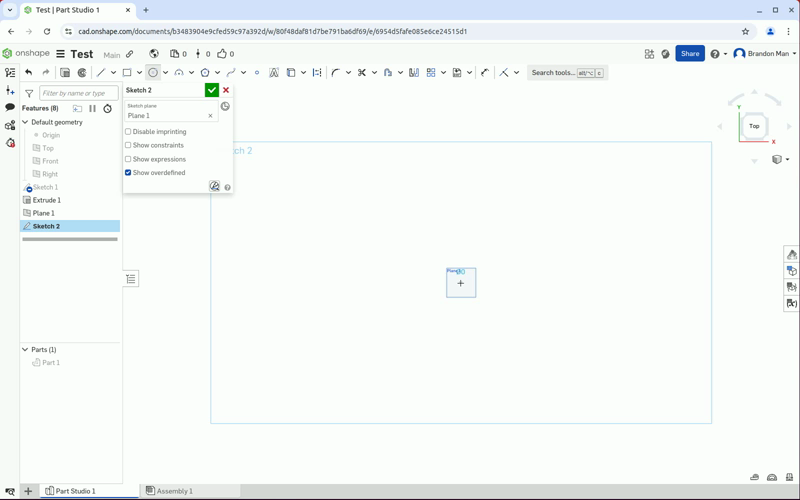
mouse_move(511, 282)
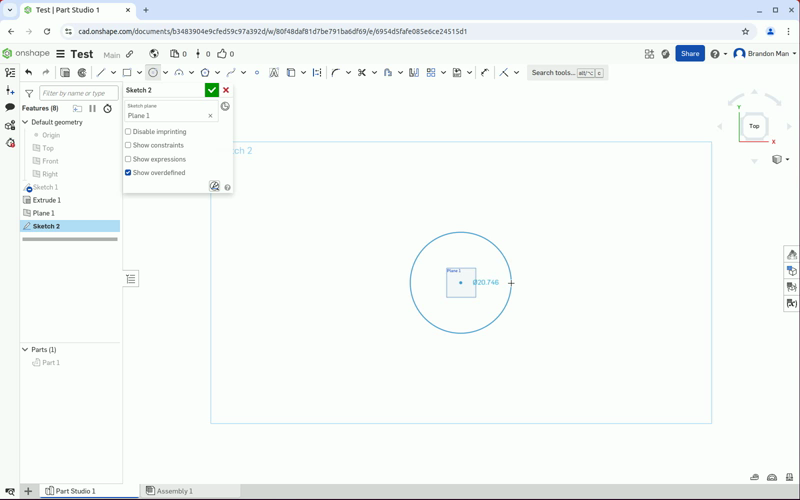
click(511, 282)
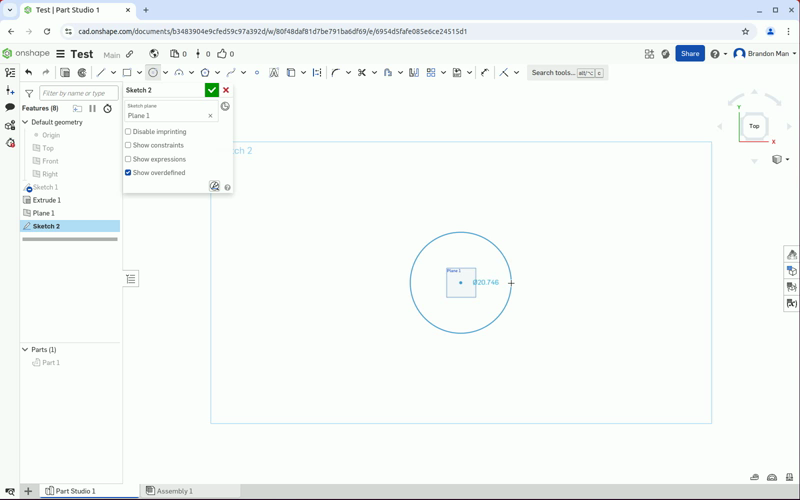
key(esc)
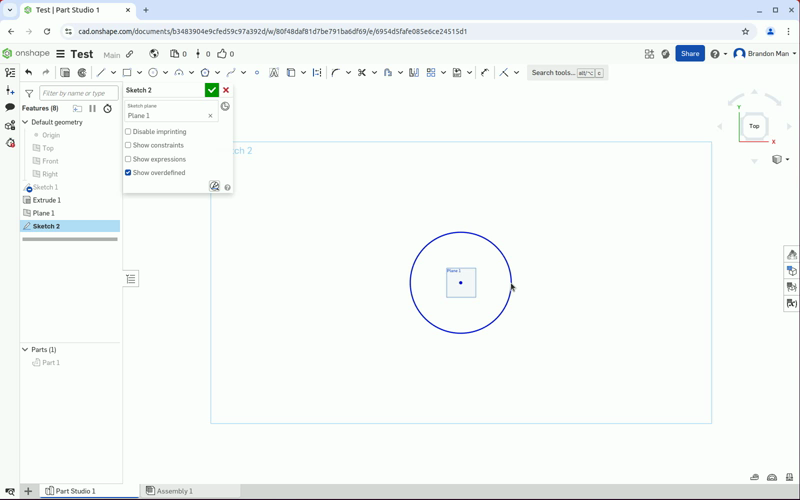
mouse_move(475, 292)
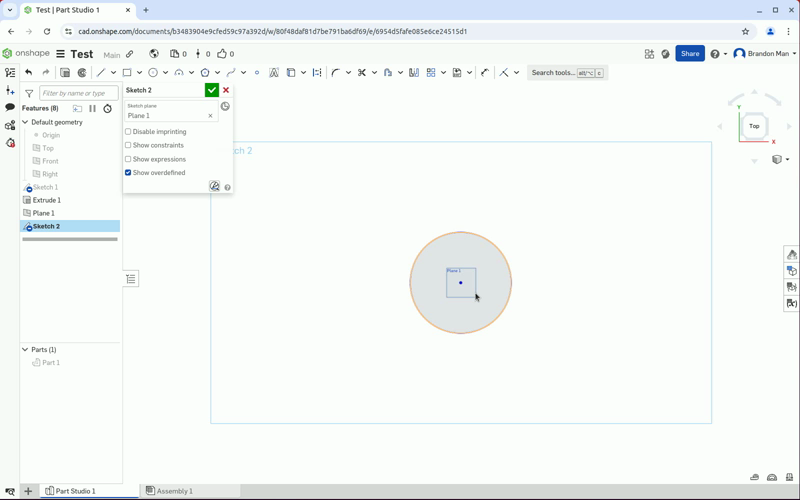
click(475, 292)
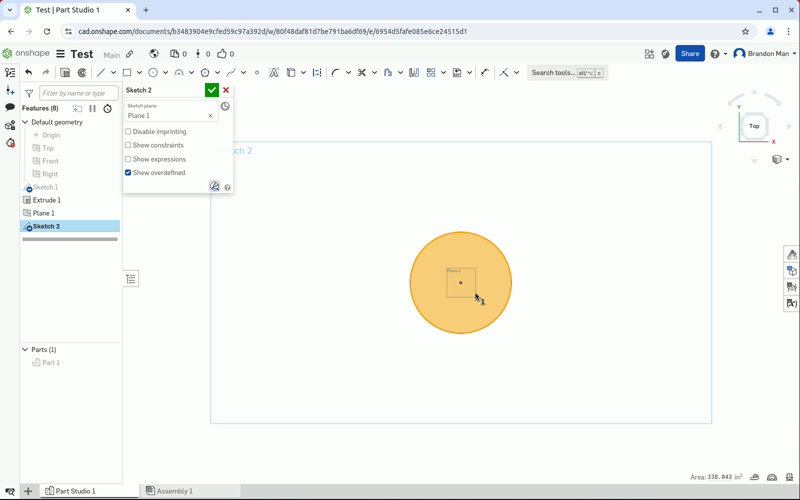
mouse_move(73, 352)
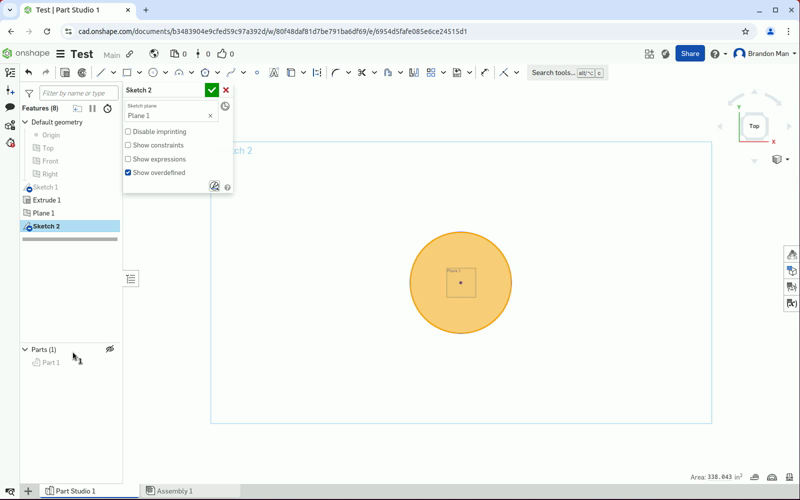
key(shift+y)
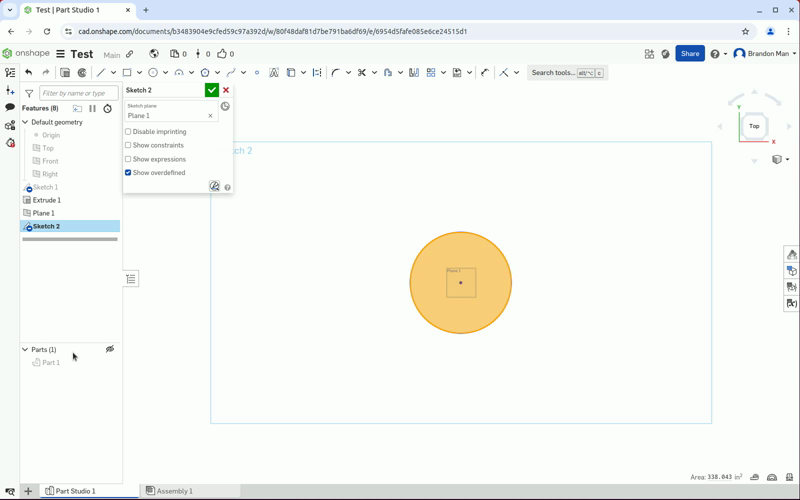
key(shift+e)
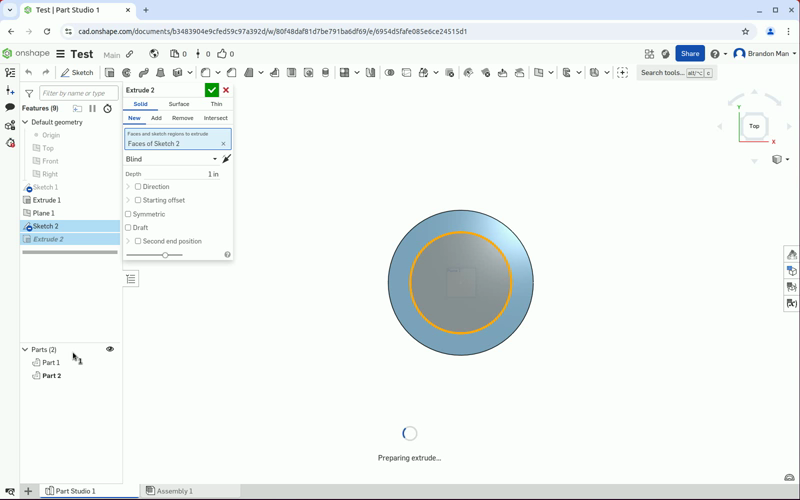
mouse_move(143, 106)
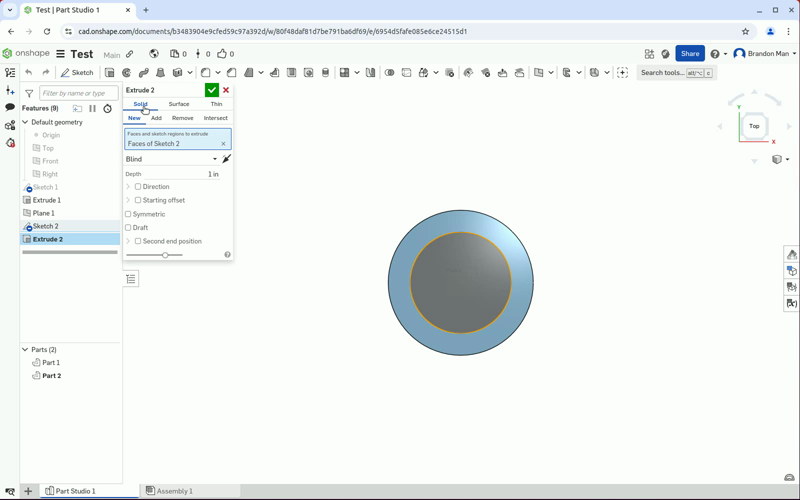
click(143, 106)
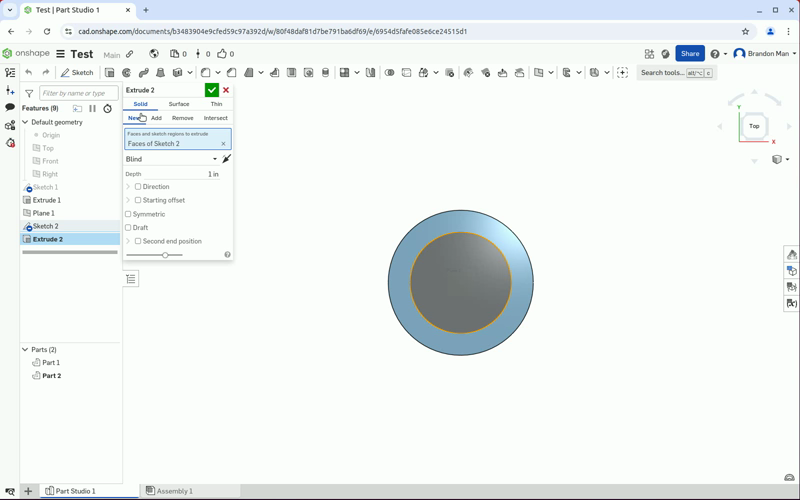
mouse_move(137, 120)
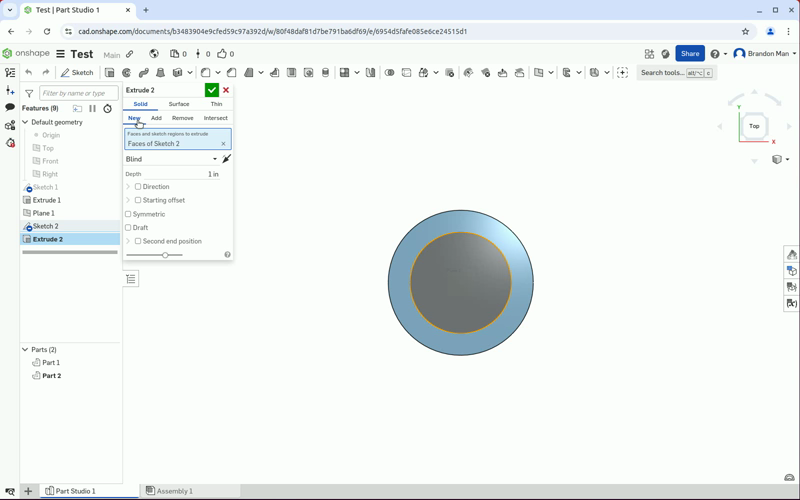
click(137, 120)
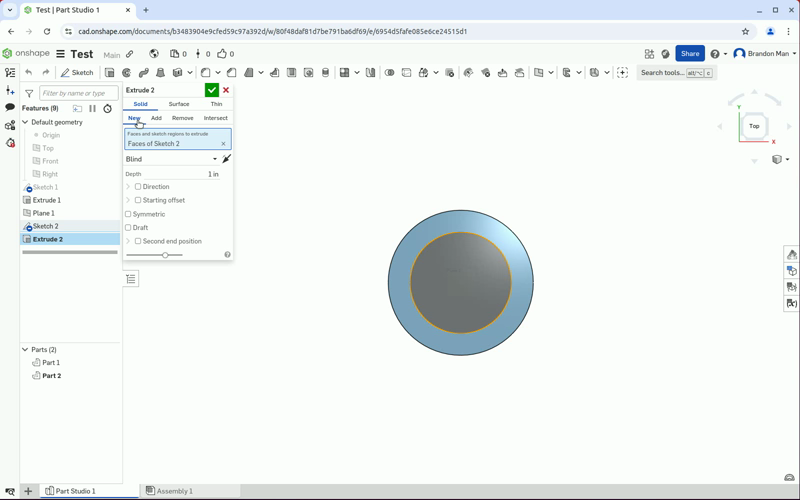
key(tab, 4)
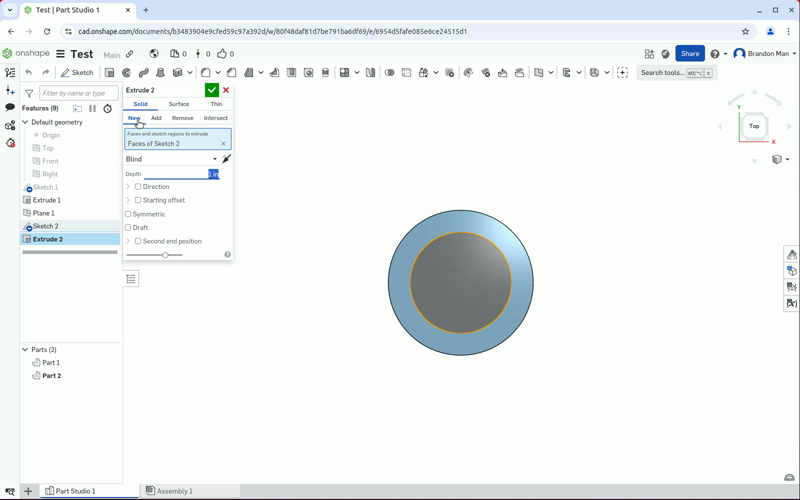
text(11.554)
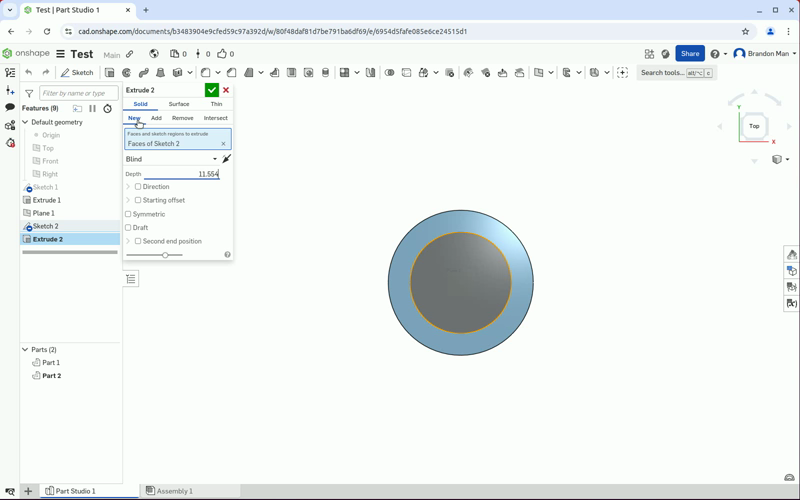
key(enter)
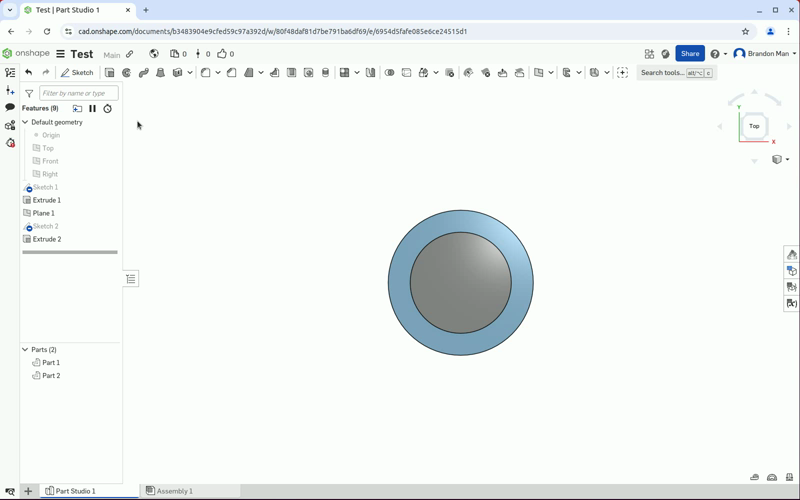
key(shift+h)
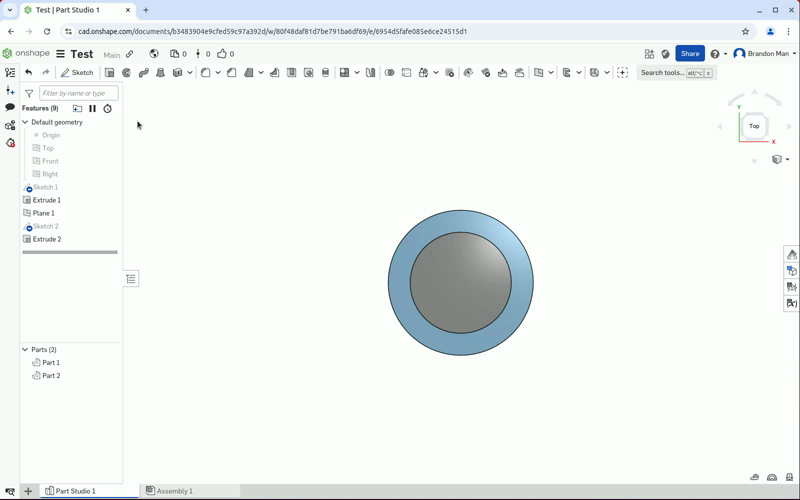
key(shift+h)
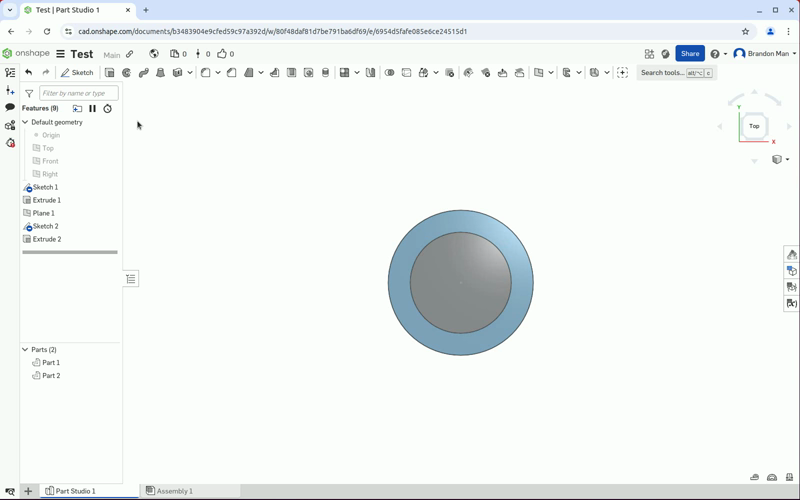
key(shift+7)
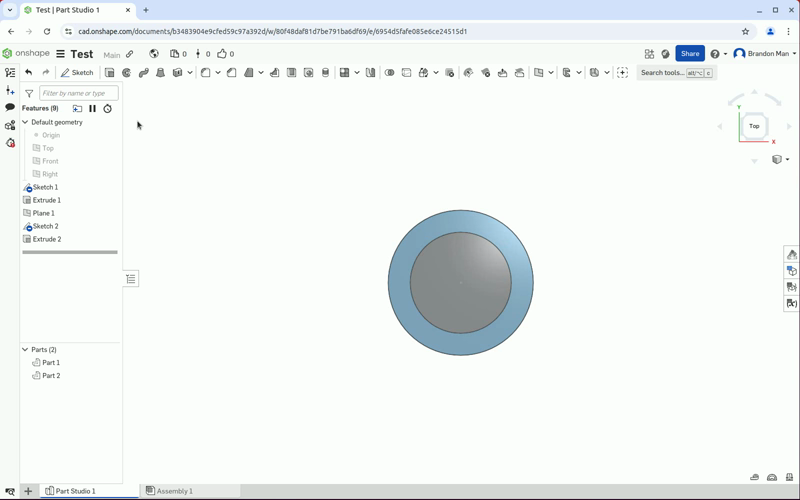
key(up, 3)
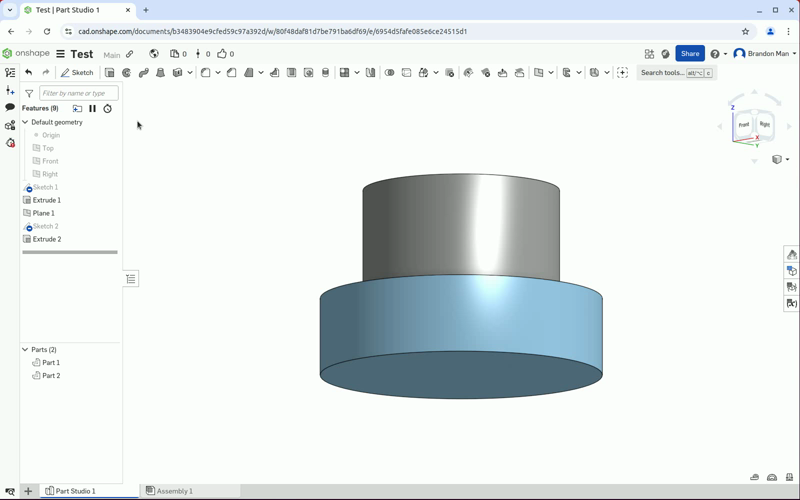
key(left, 3)
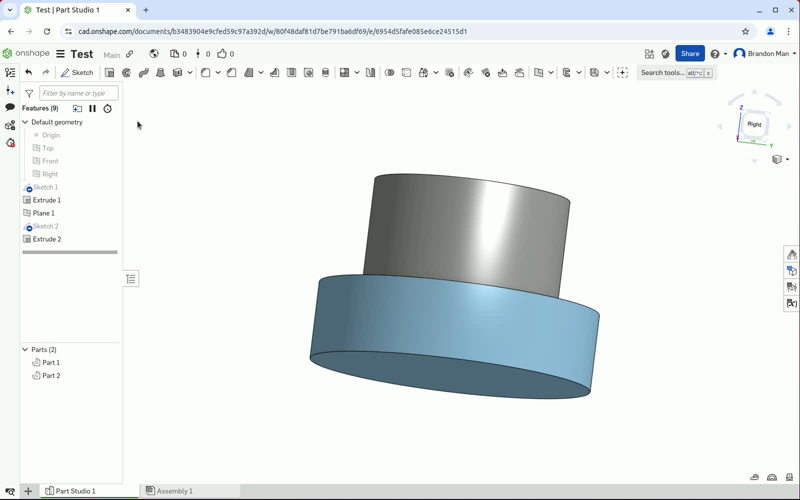
key(right, 3)
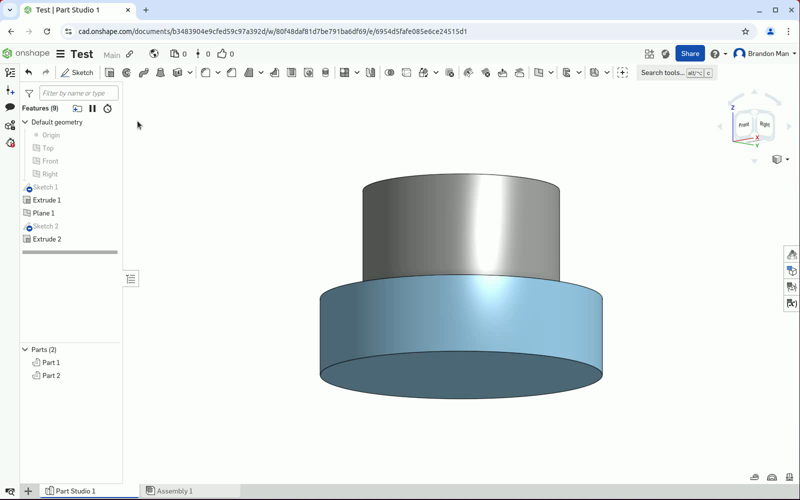
key(down, 3)
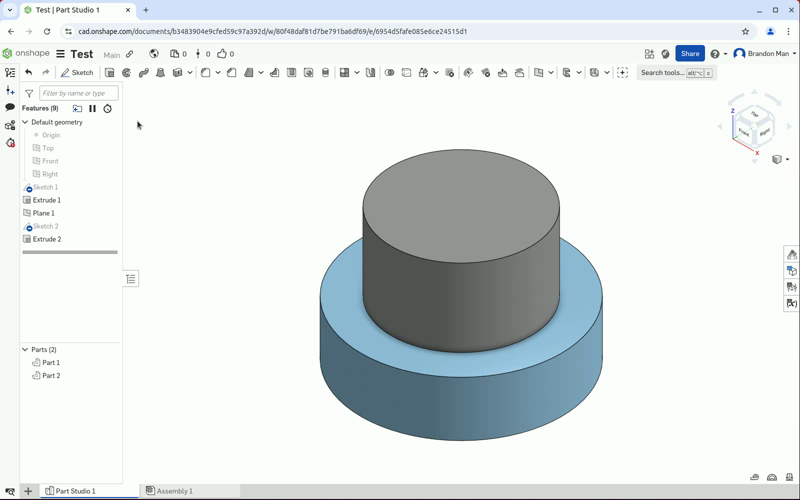
mouse_move(73, 189)
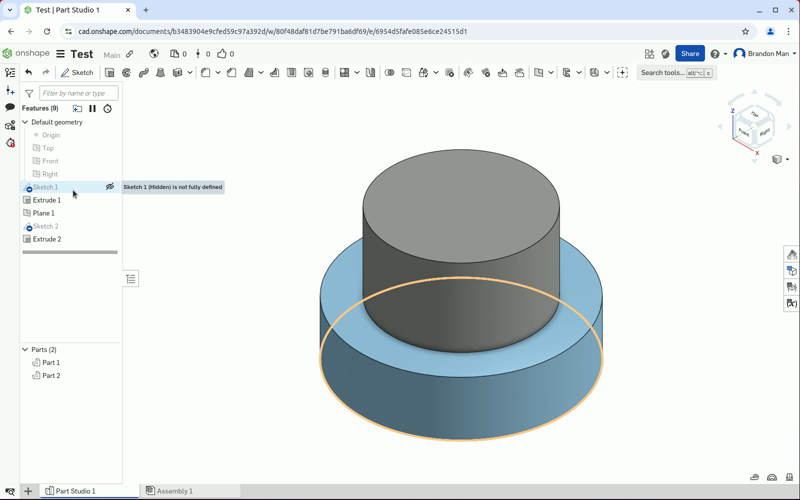
click(73, 189)